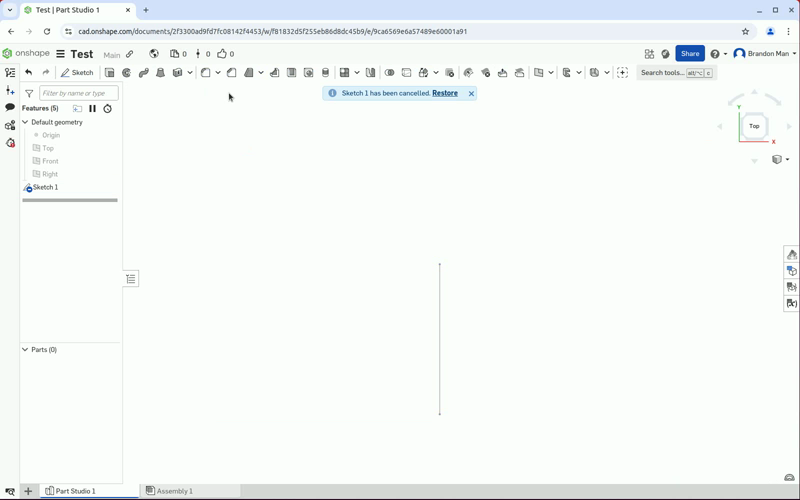
key(shift+h)
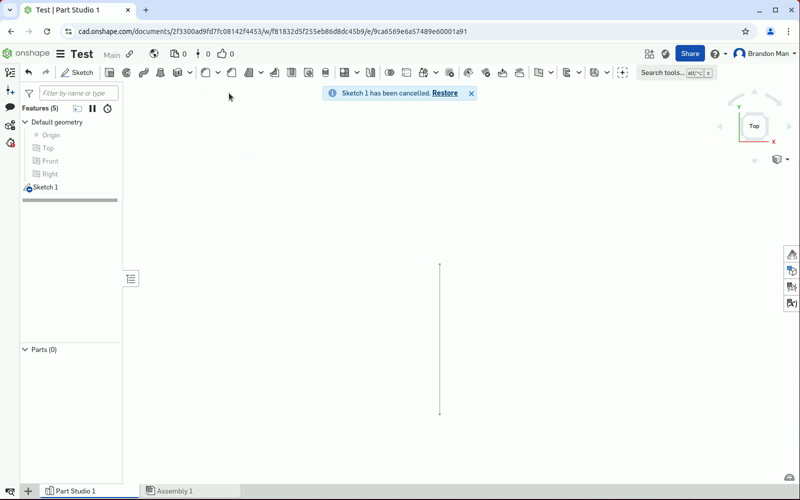
key(shift+s)
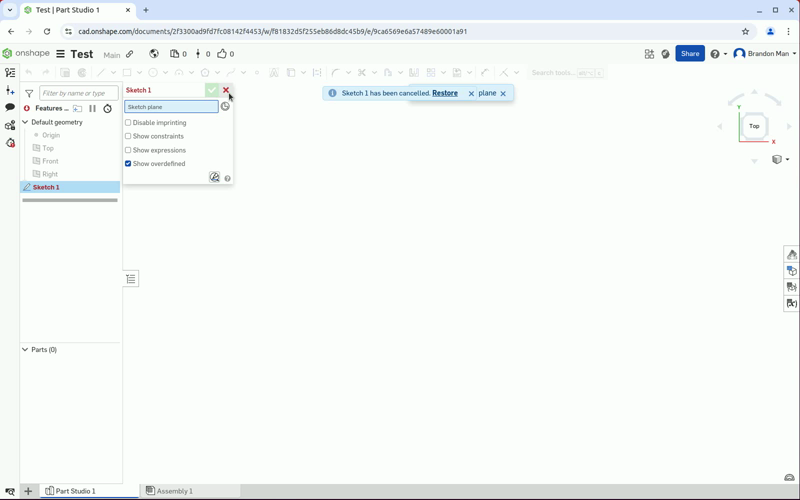
mouse_move(73, 150)
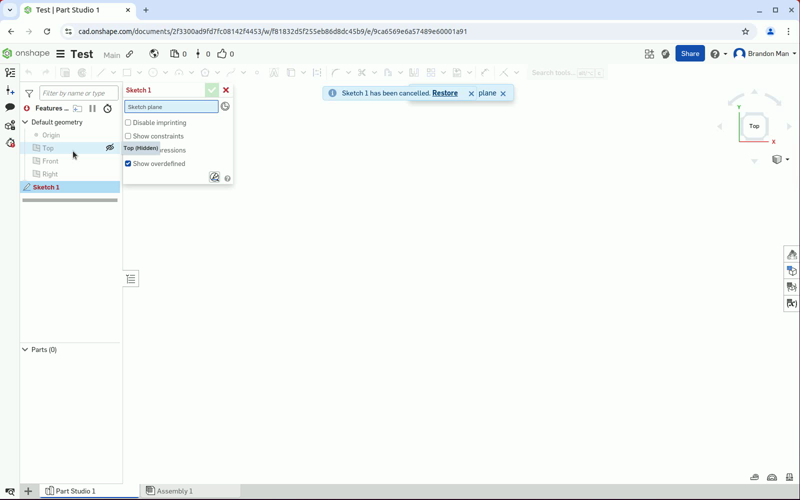
click(73, 150)
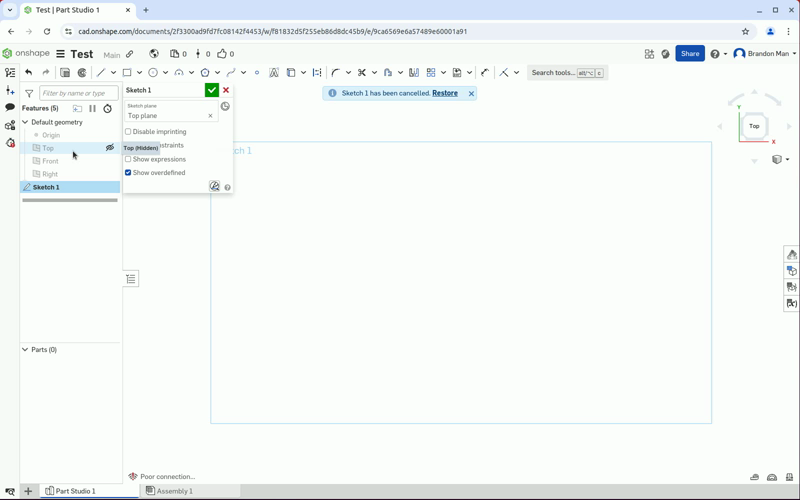
mouse_move(73, 352)
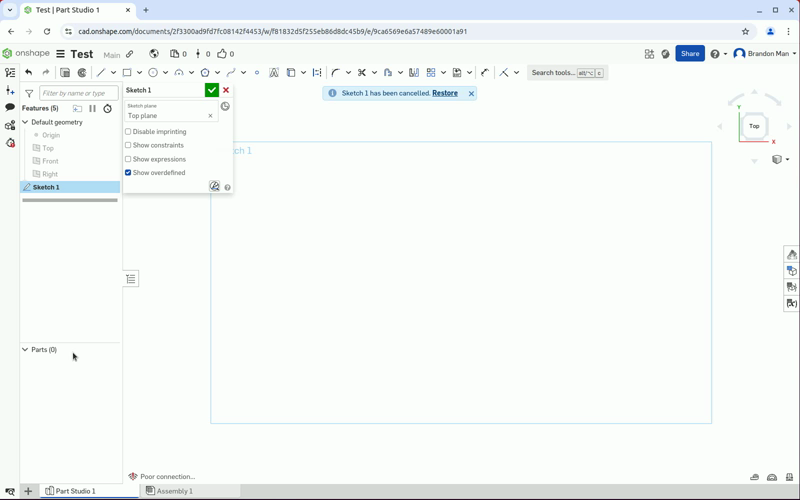
key(y)
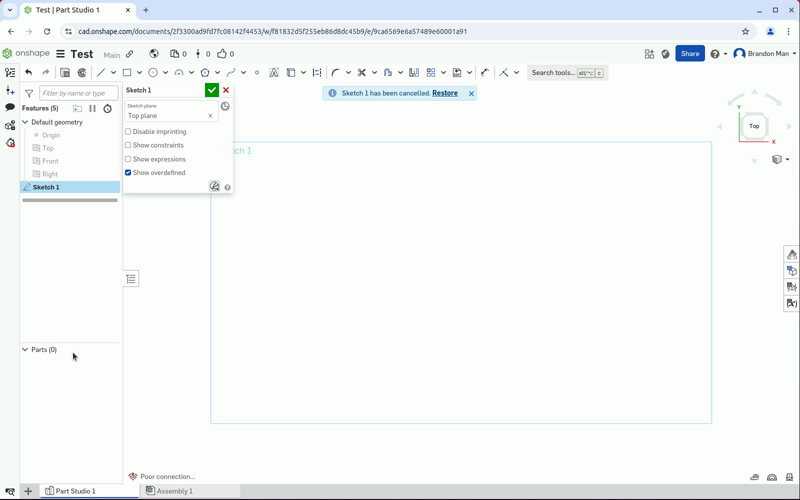
key(c)
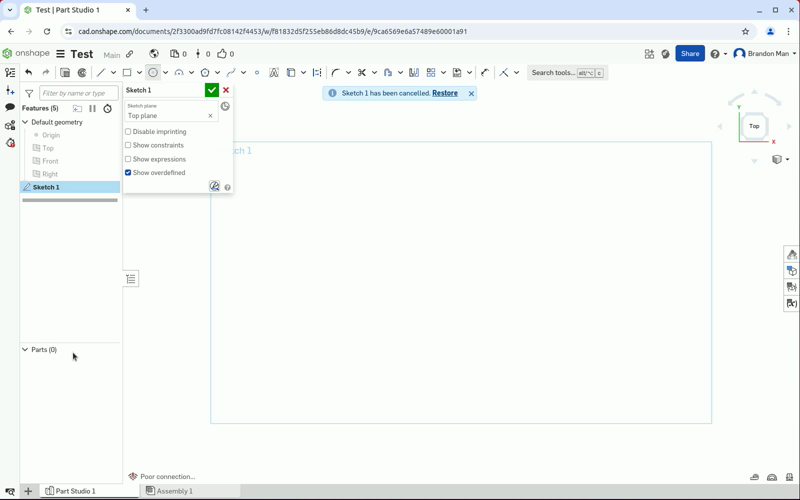
key_down(shift)
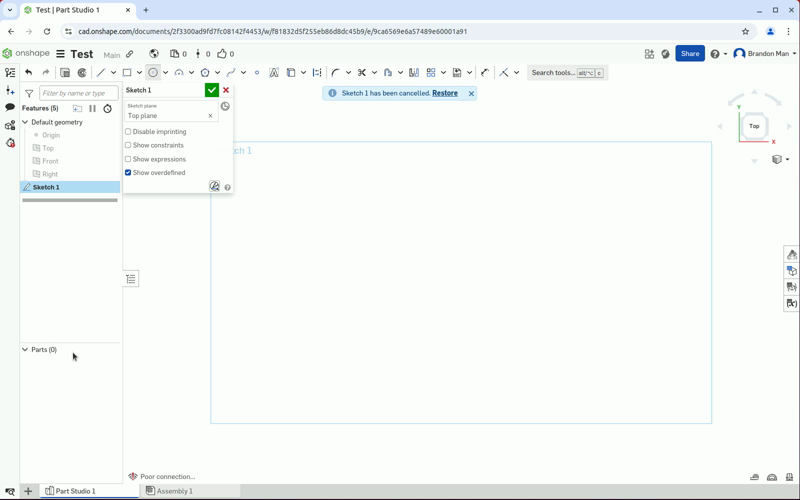
mouse_move(461, 282)
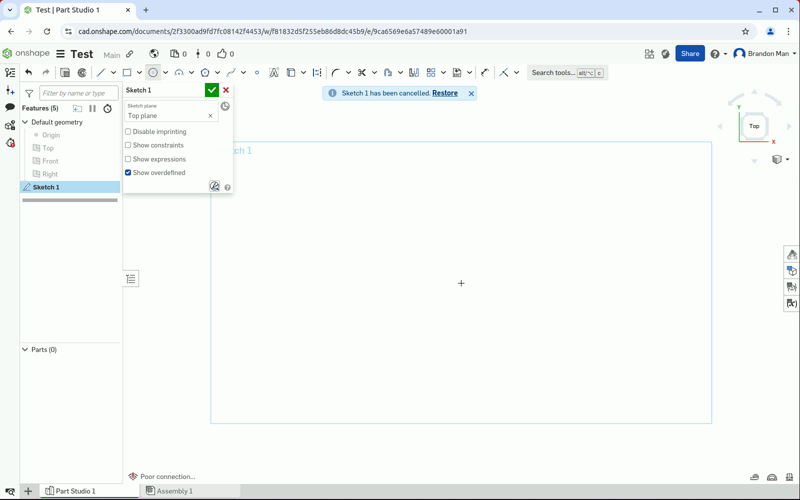
click(461, 282)
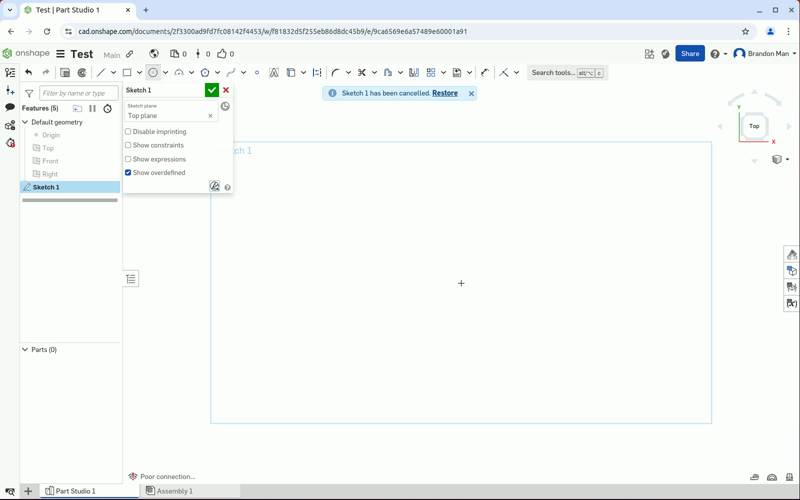
key_up(shift)
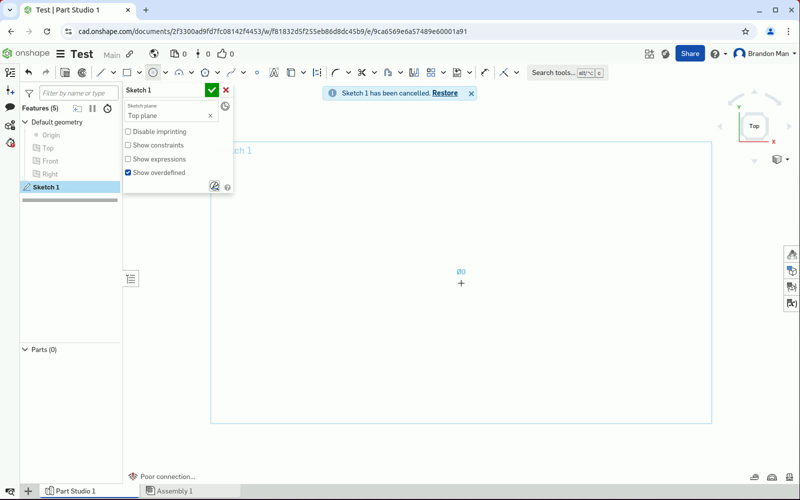
mouse_move(574, 282)
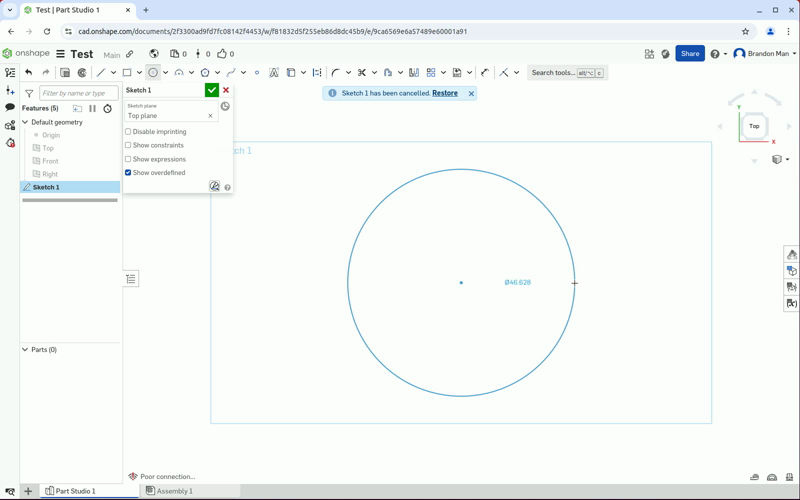
click(574, 282)
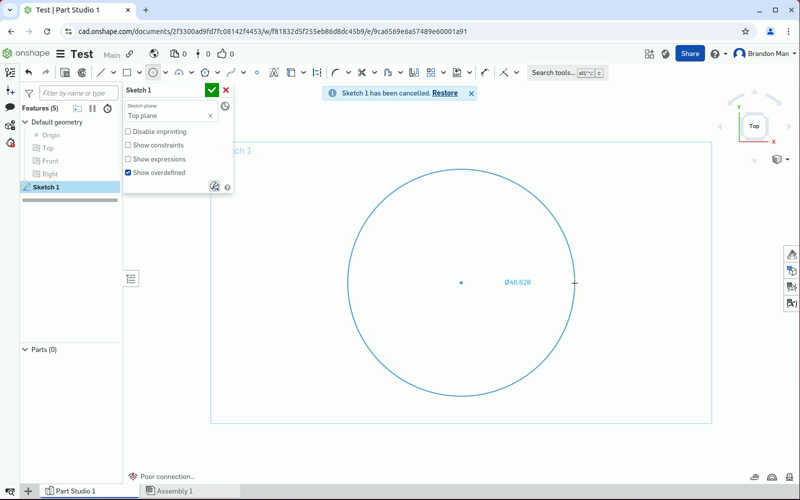
key(esc)
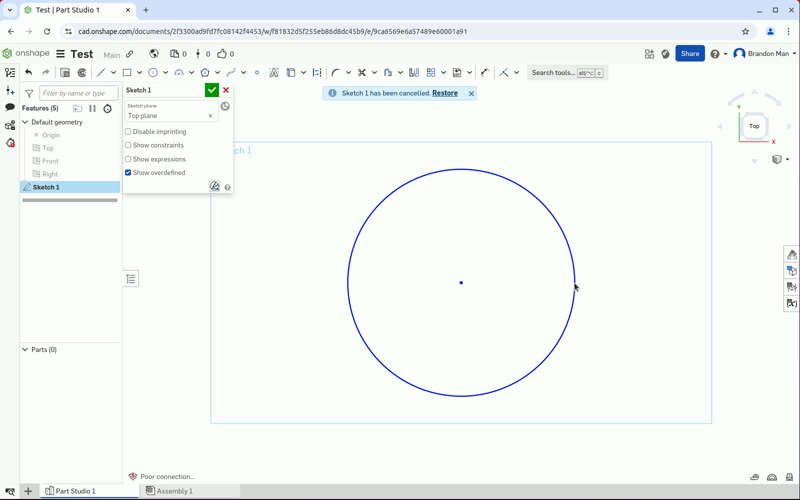
key(c)
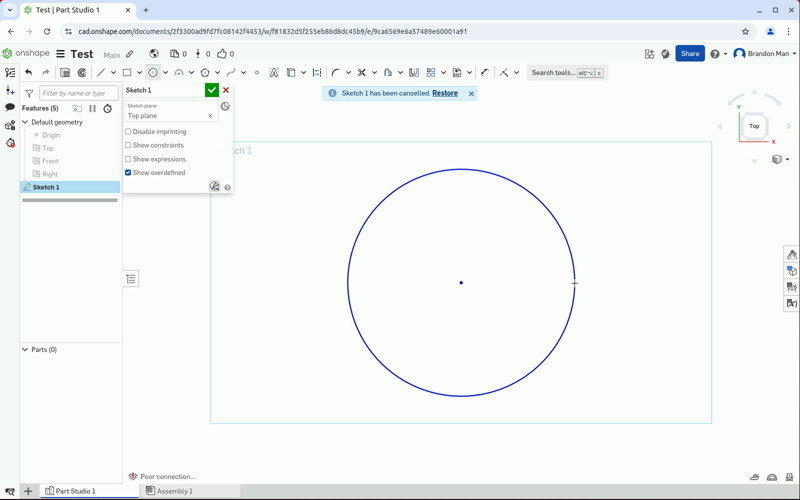
key_down(shift)
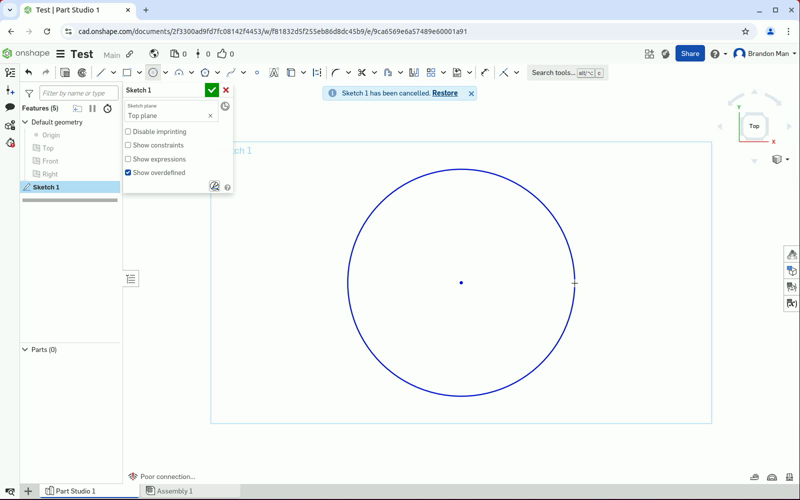
mouse_move(461, 282)
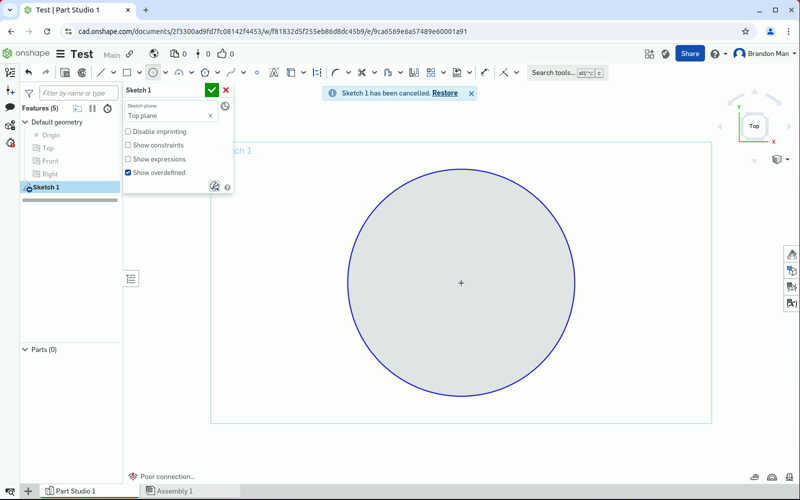
click(461, 282)
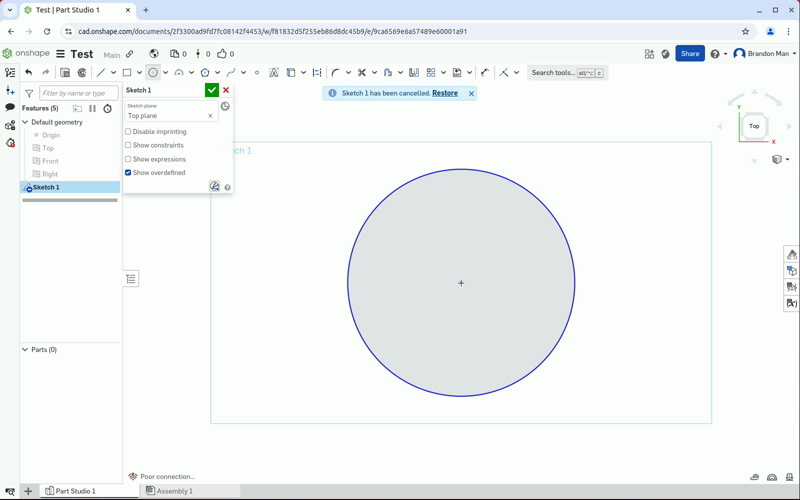
key_up(shift)
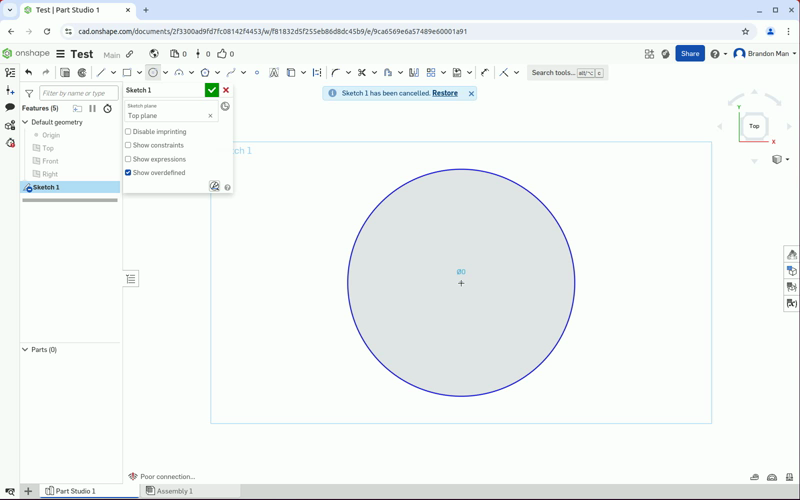
mouse_move(482, 282)
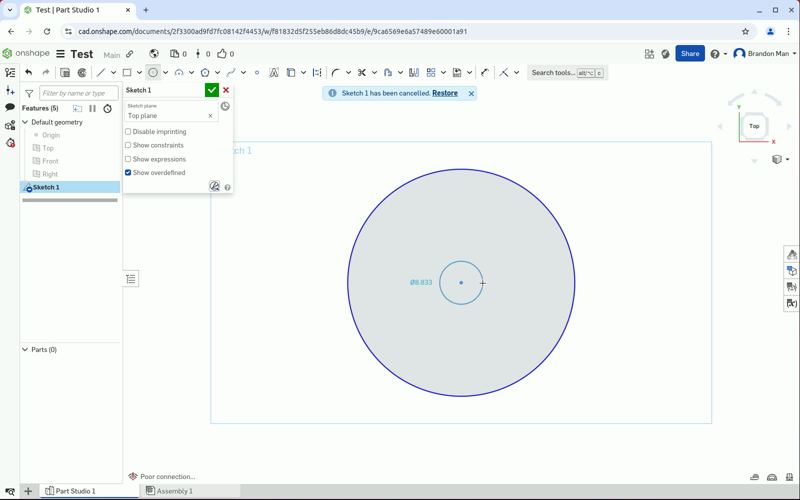
click(482, 282)
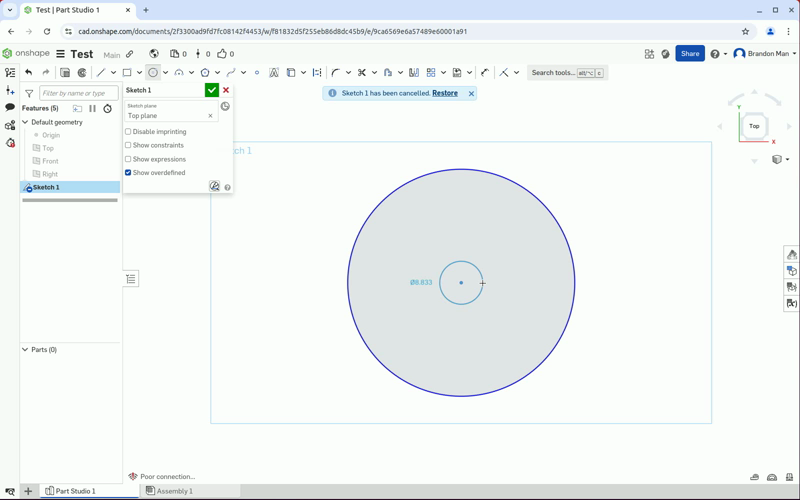
key(esc)
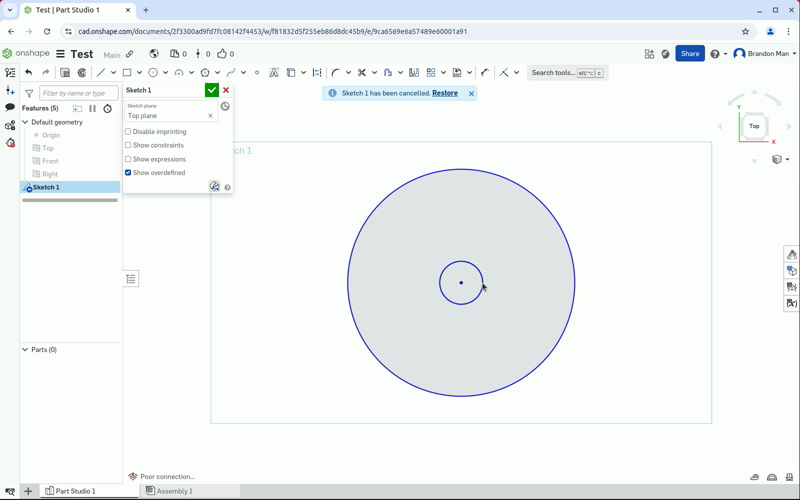
mouse_move(414, 229)
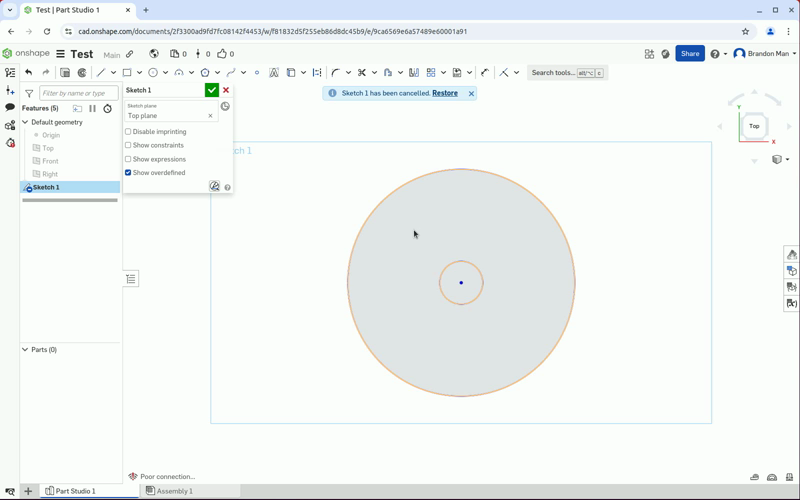
click(414, 229)
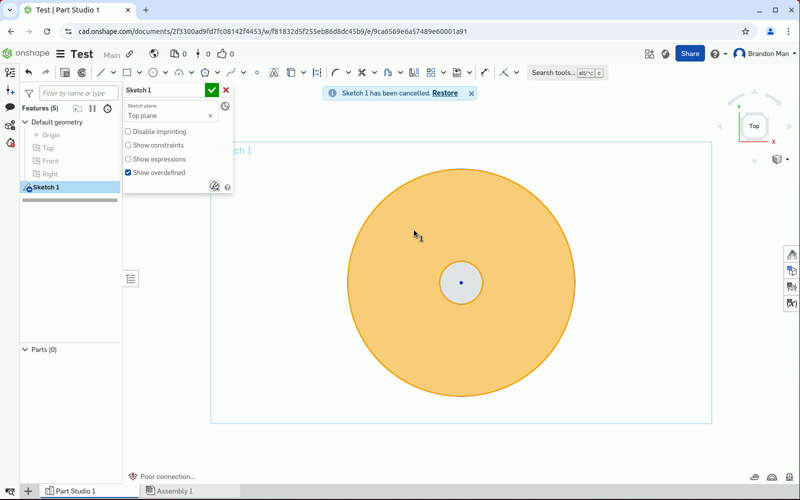
mouse_move(73, 352)
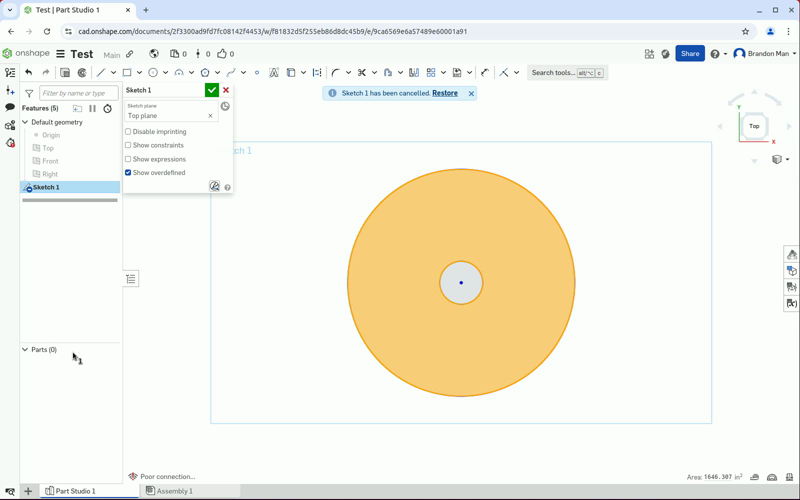
key(shift+y)
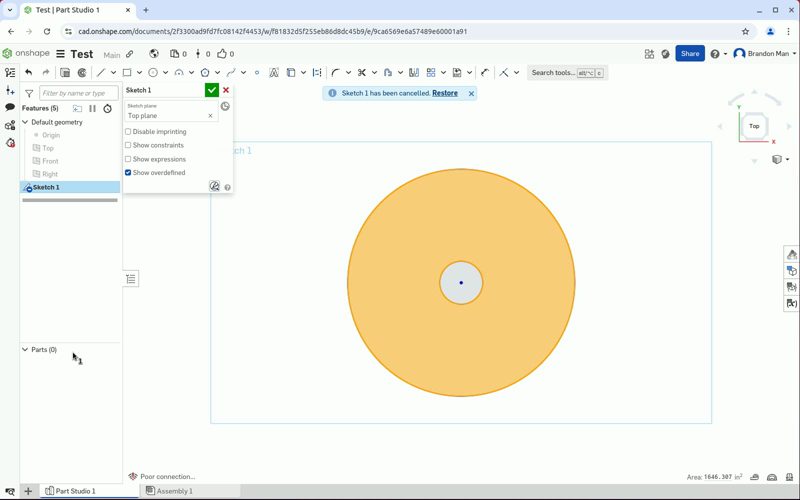
key(shift+e)
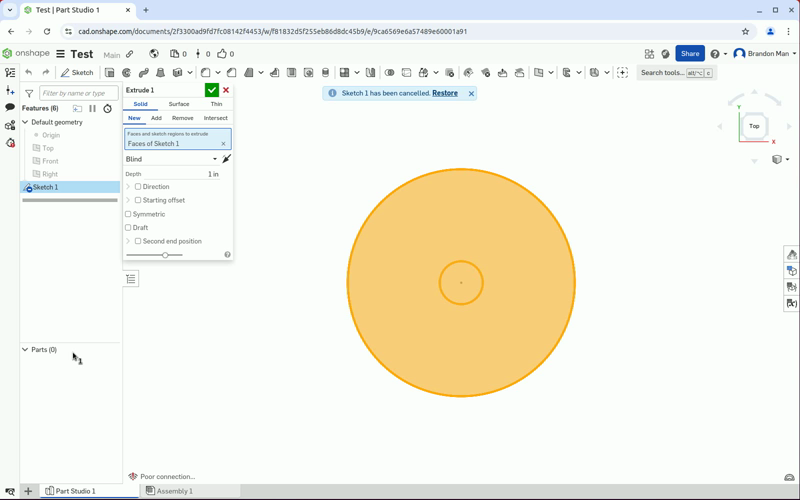
mouse_move(143, 106)
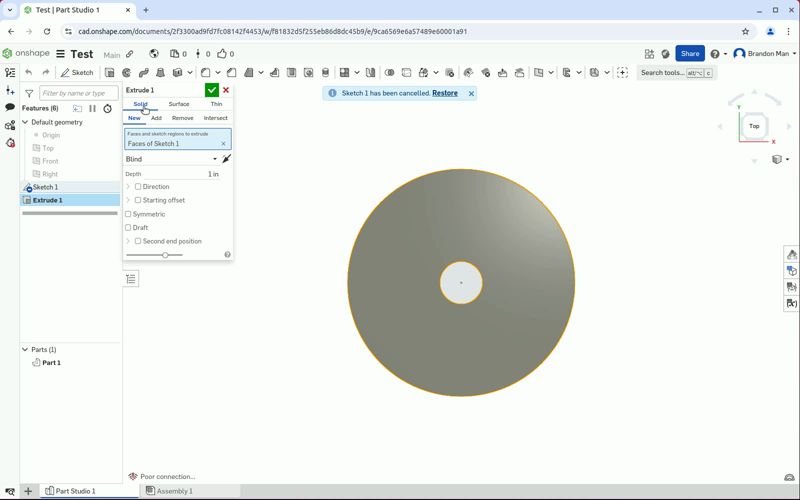
click(143, 106)
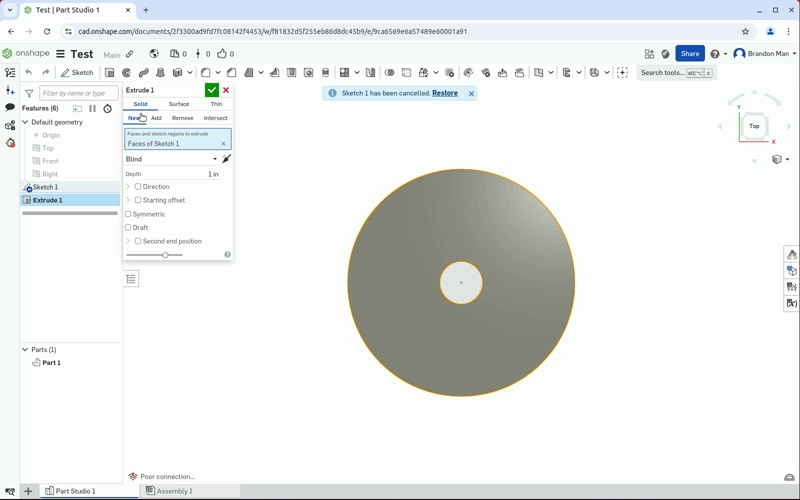
mouse_move(137, 120)
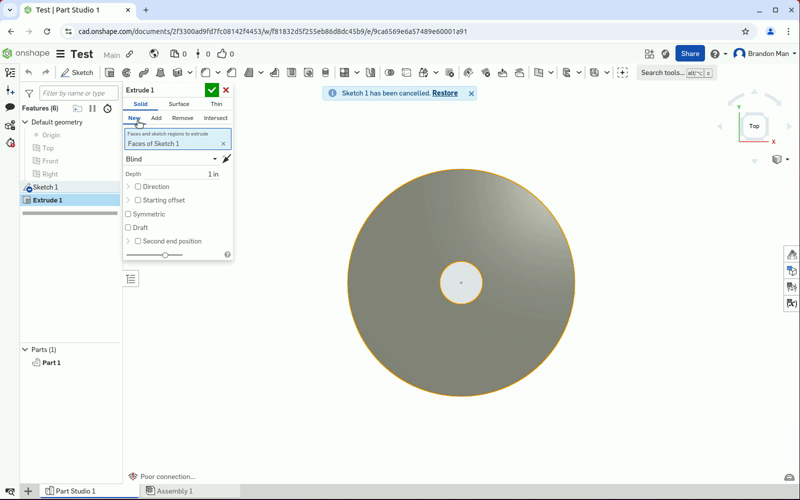
click(137, 120)
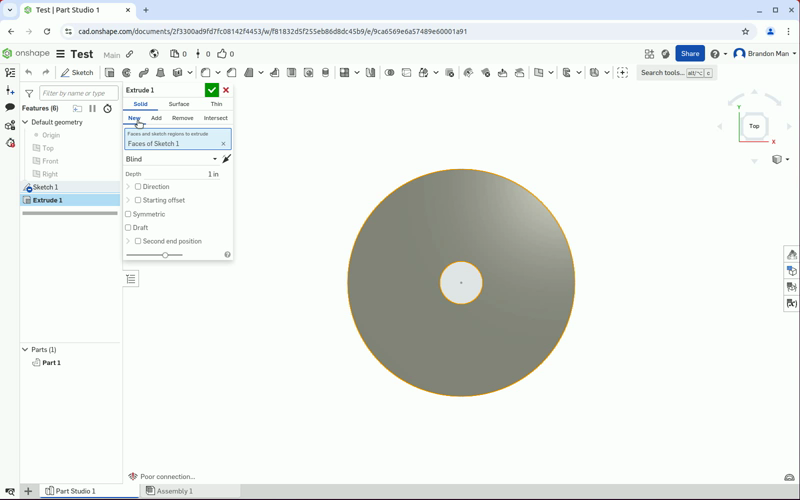
key(tab, 4)
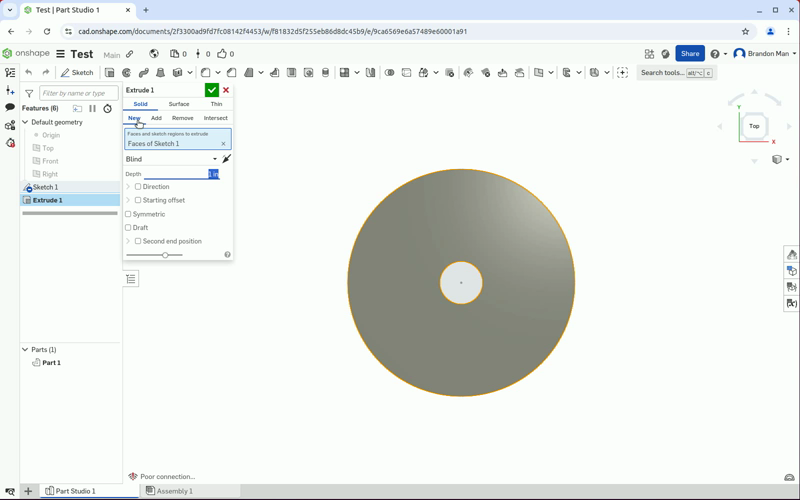
text(3.851)
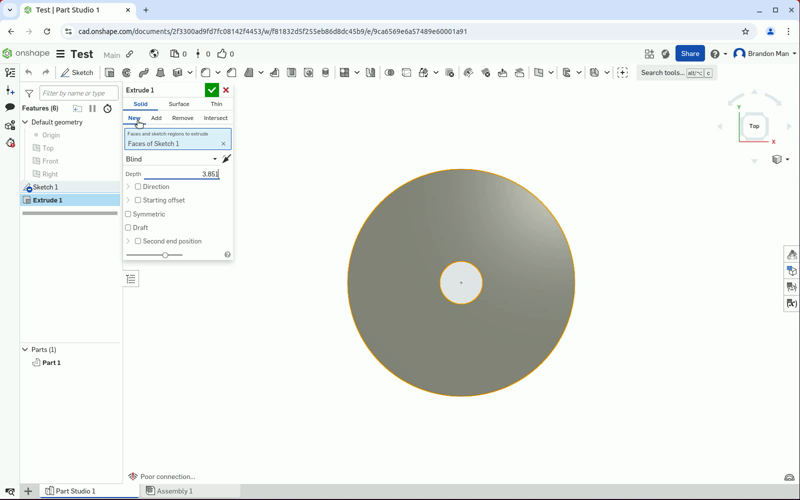
key(enter)
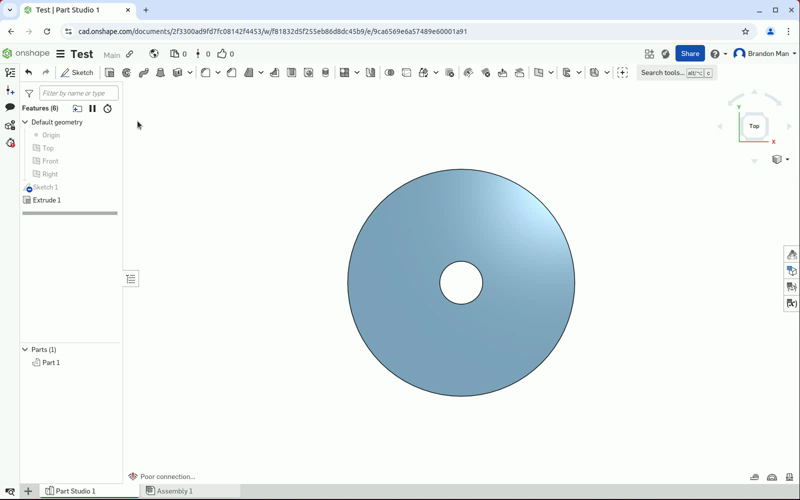
key(shift+h)
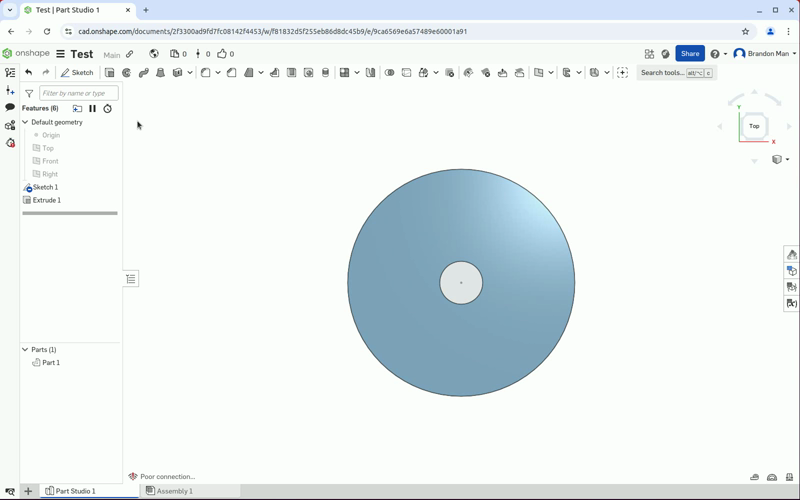
key(shift+h)
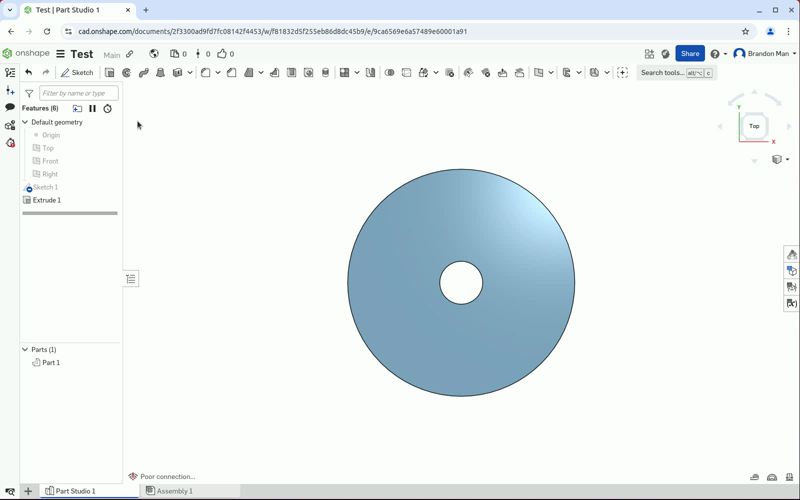
mouse_move(73, 189)
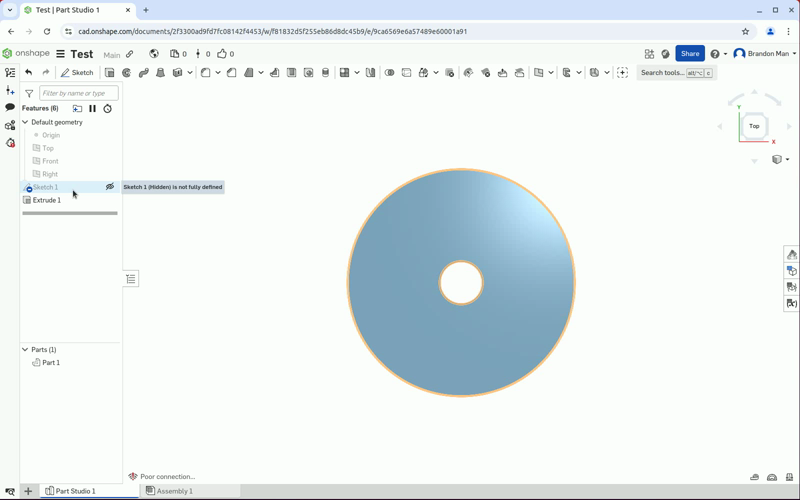
click(73, 189)
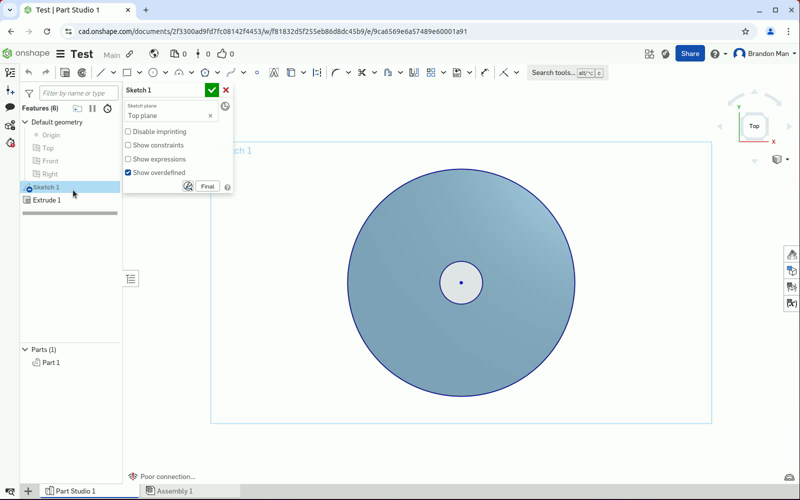
mouse_move(229, 92)
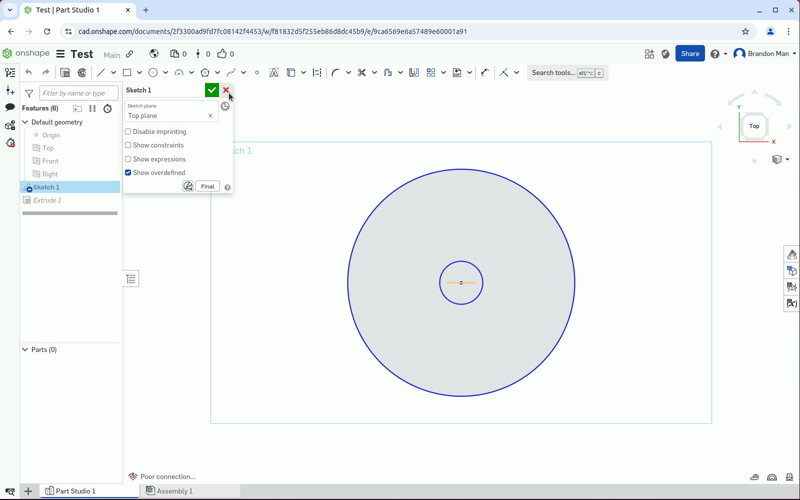
click(229, 92)
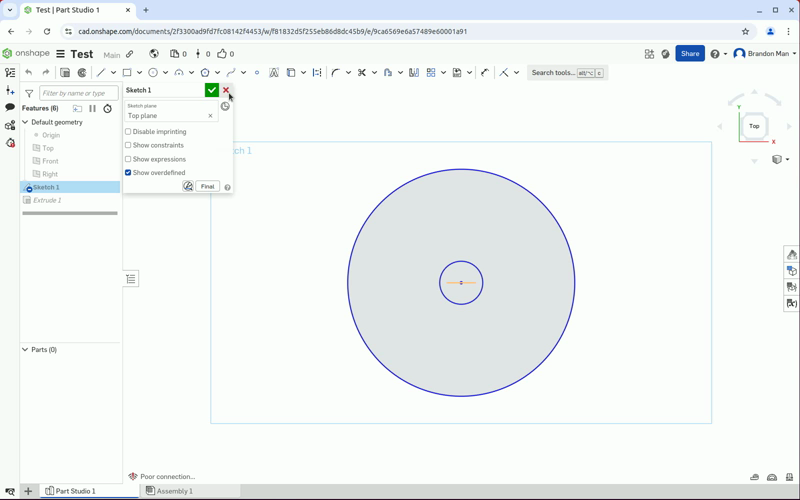
key(shift+s)
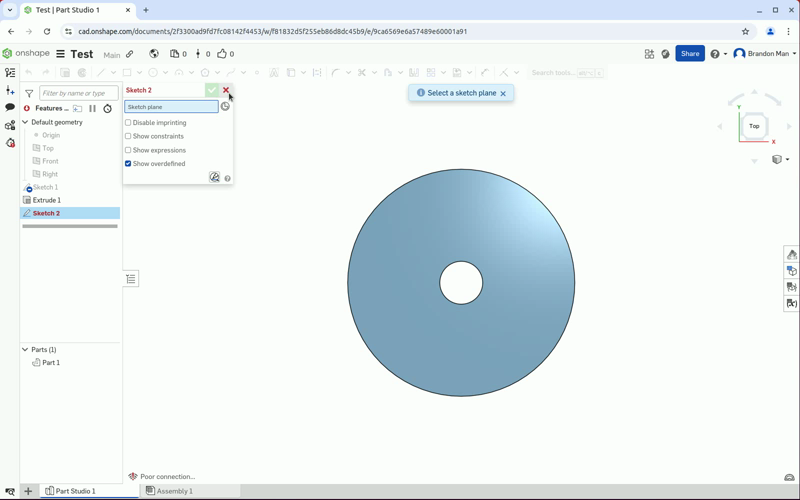
mouse_move(73, 150)
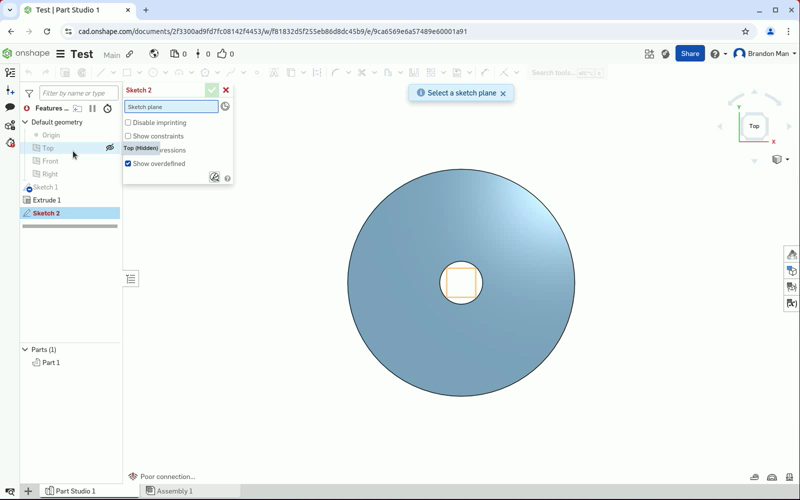
click(73, 150)
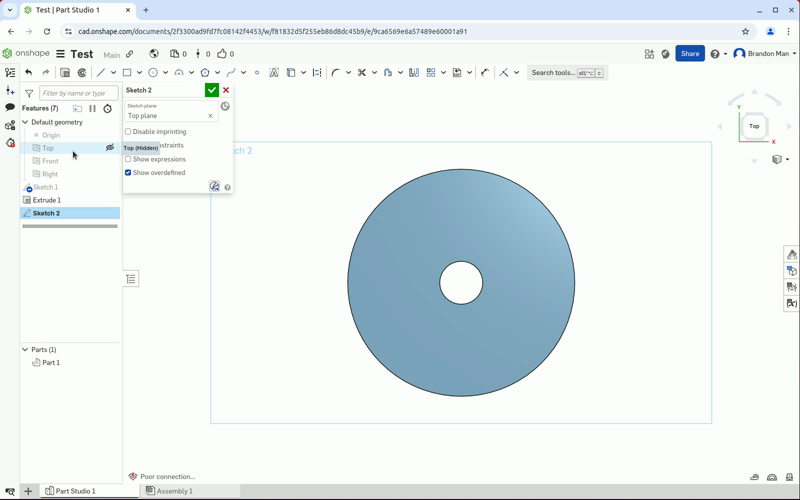
mouse_move(73, 352)
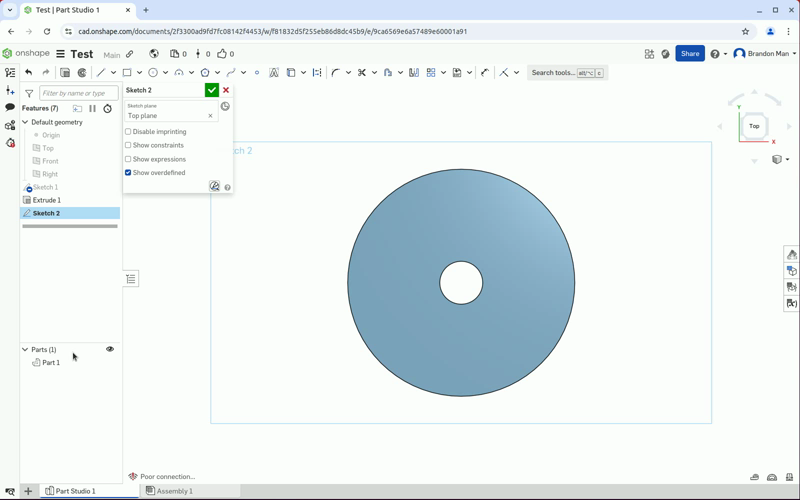
key(y)
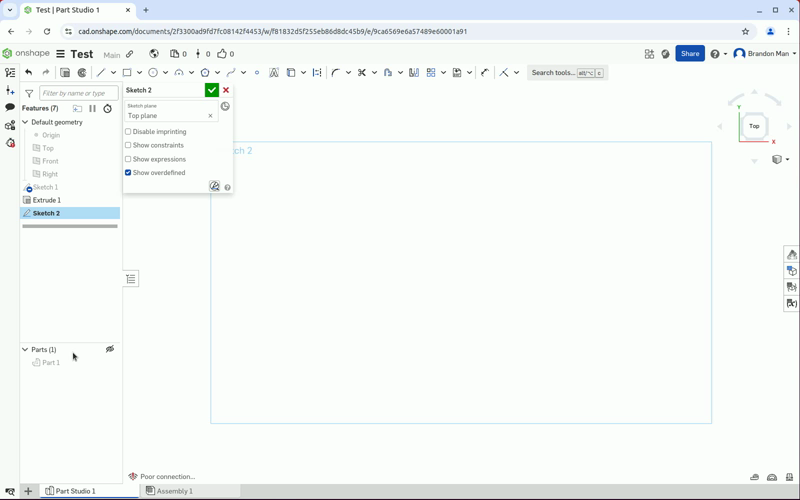
key(c)
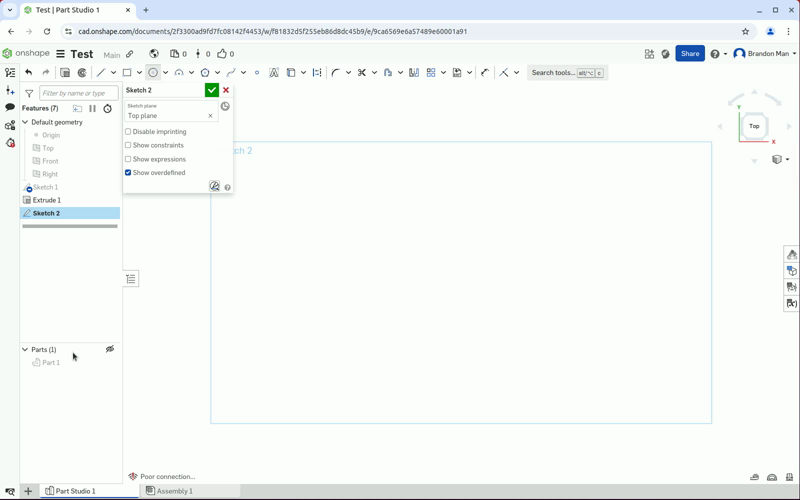
key_down(shift)
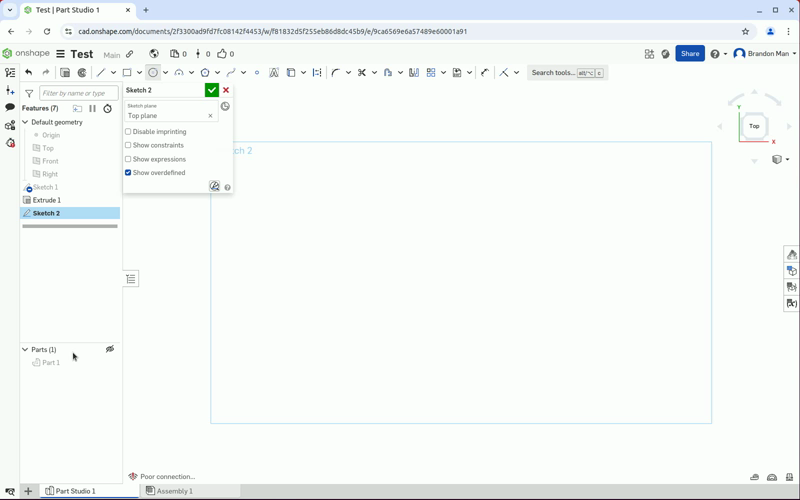
mouse_move(461, 282)
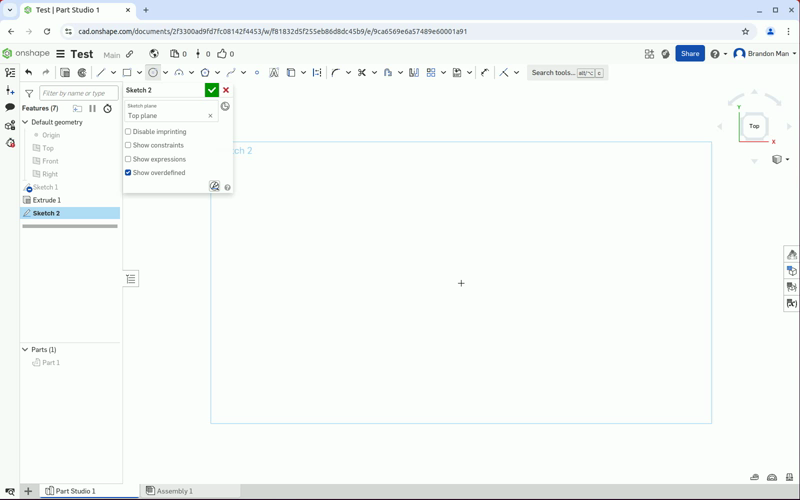
click(461, 282)
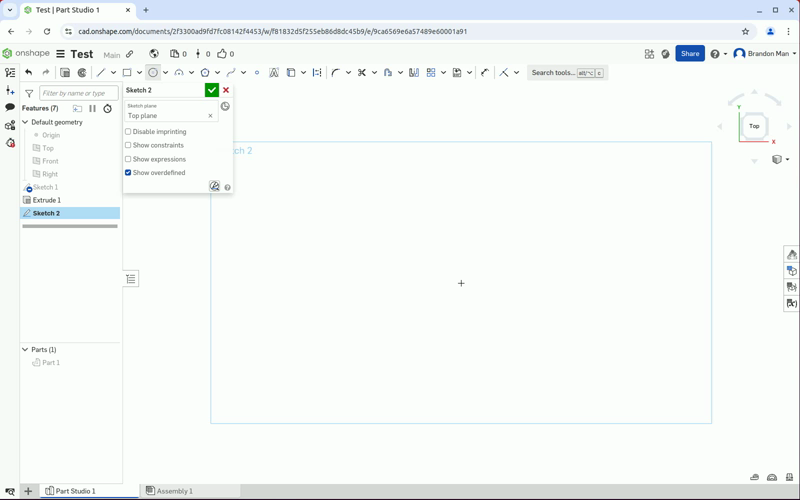
key_up(shift)
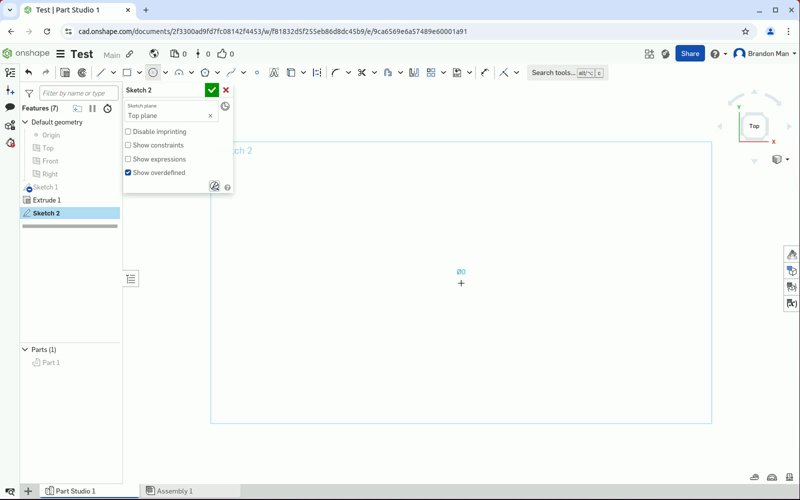
mouse_move(574, 282)
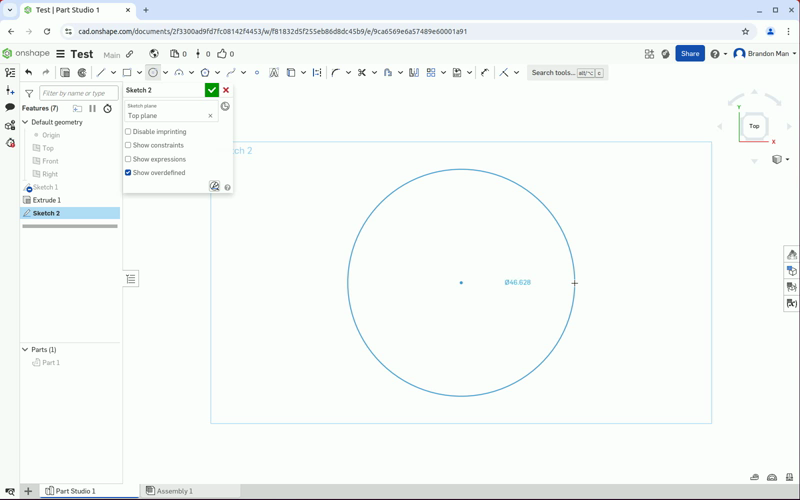
click(574, 282)
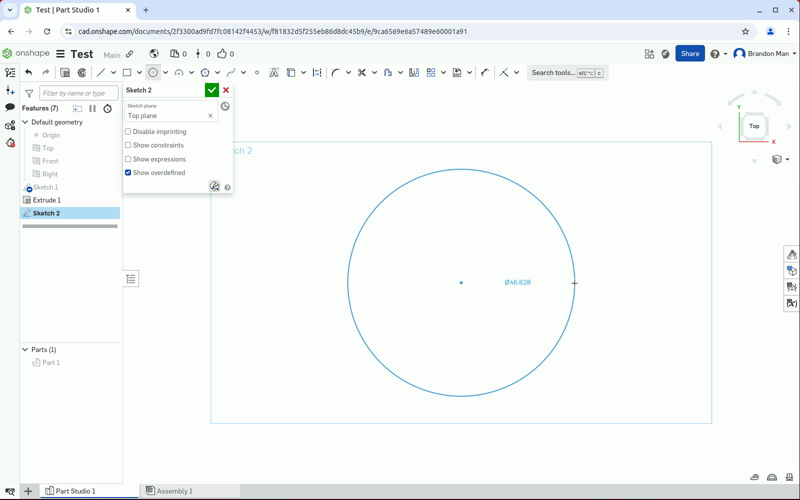
key(esc)
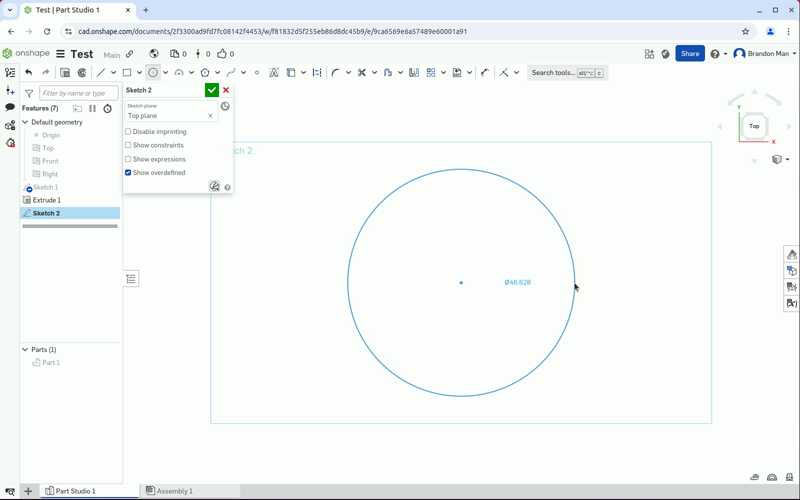
key(c)
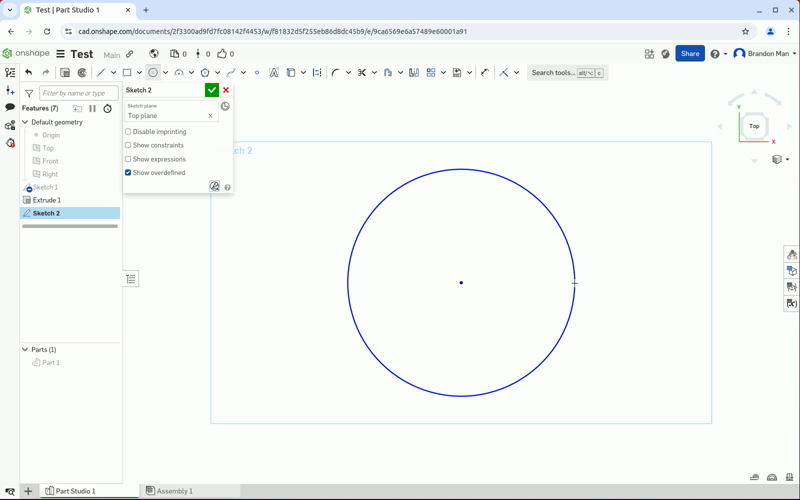
key_down(shift)
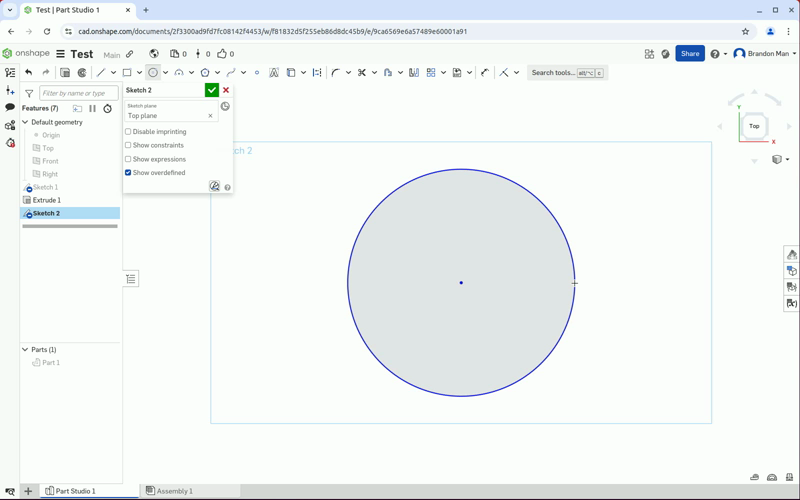
mouse_move(461, 282)
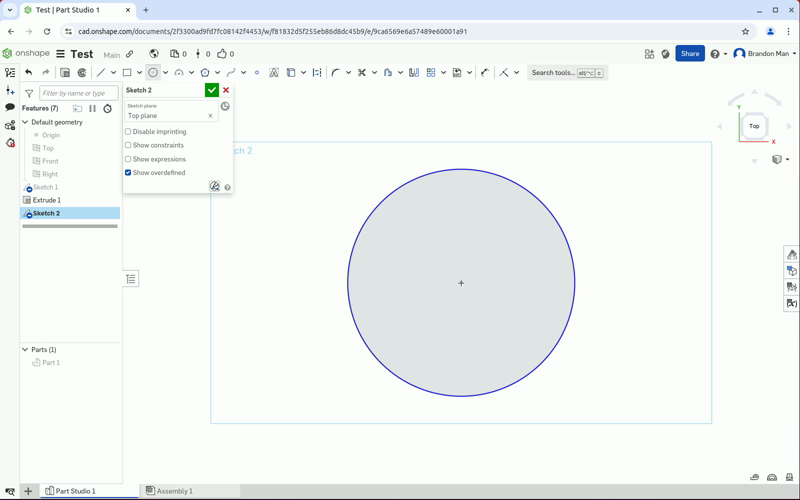
click(461, 282)
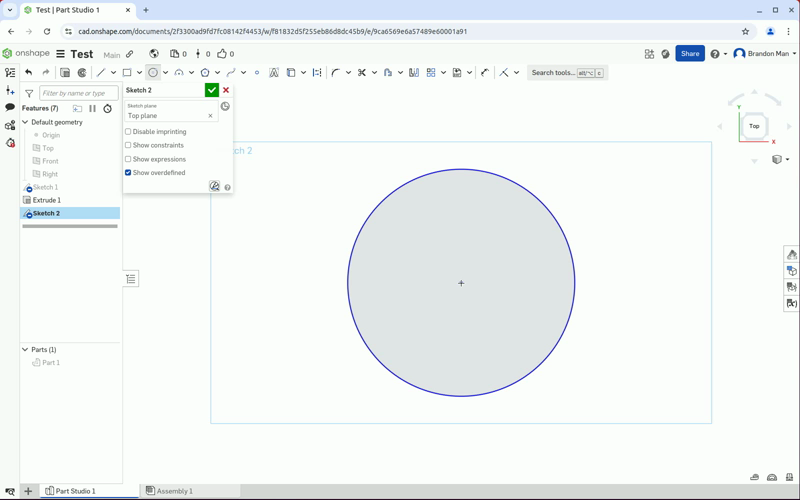
key_up(shift)
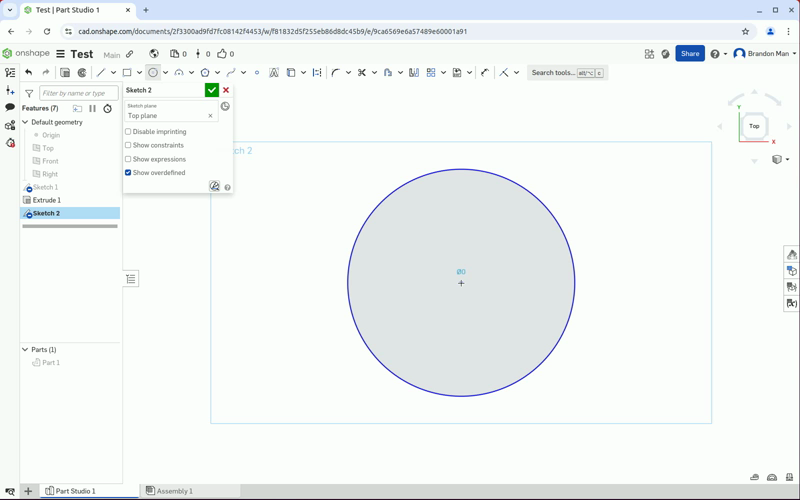
mouse_move(482, 282)
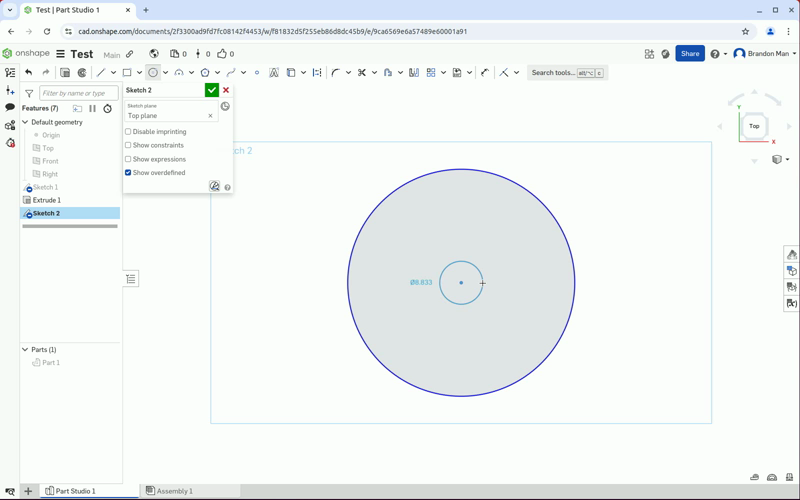
click(482, 282)
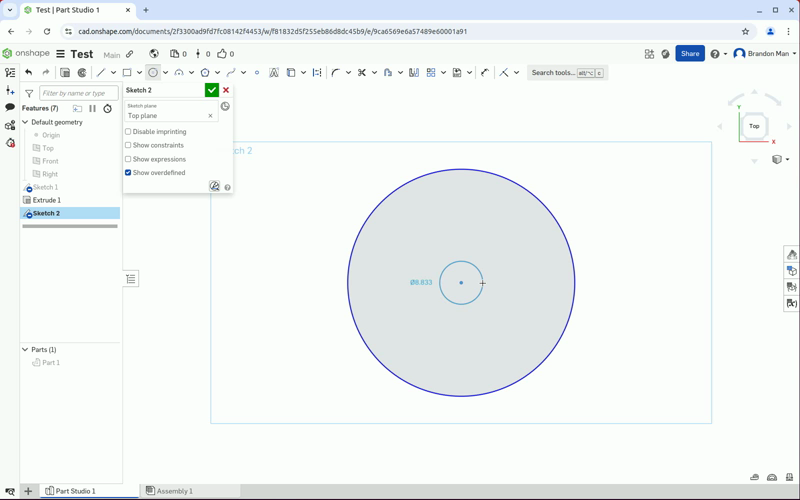
key(esc)
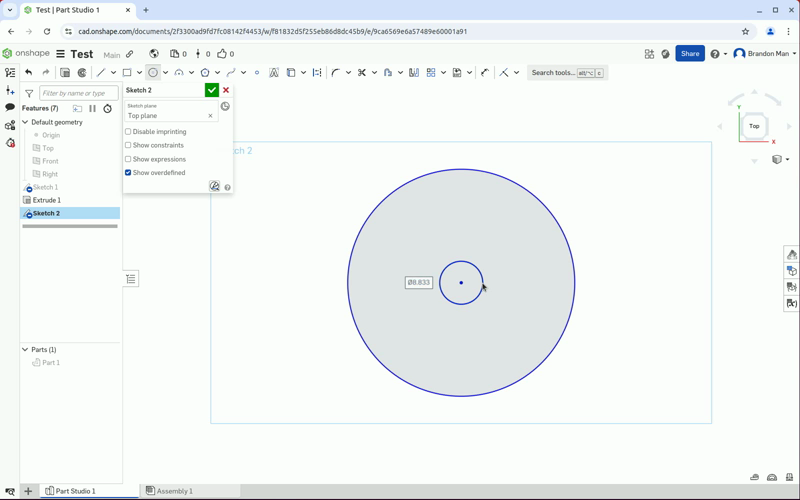
mouse_move(383, 248)
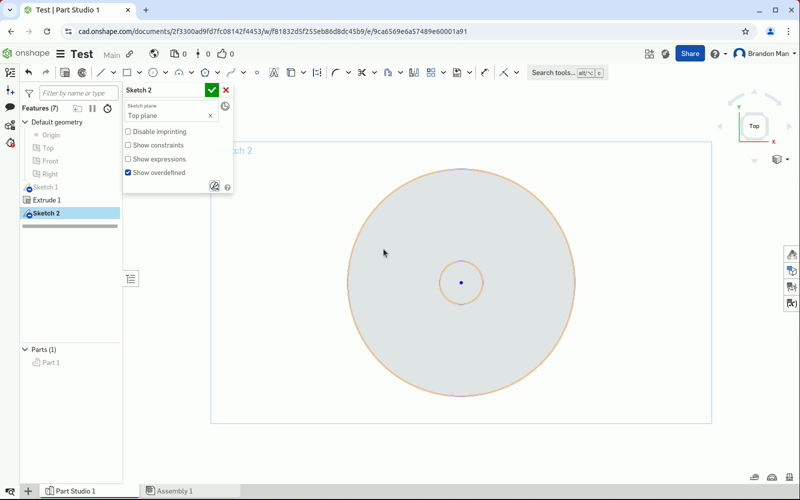
click(383, 248)
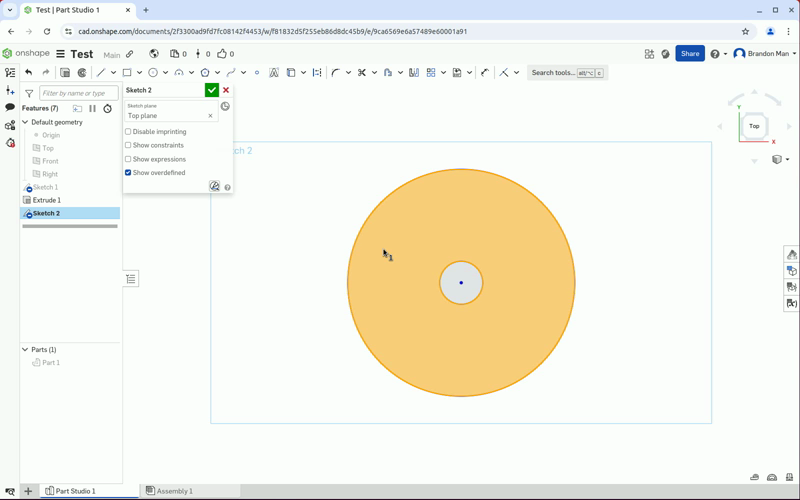
mouse_move(73, 352)
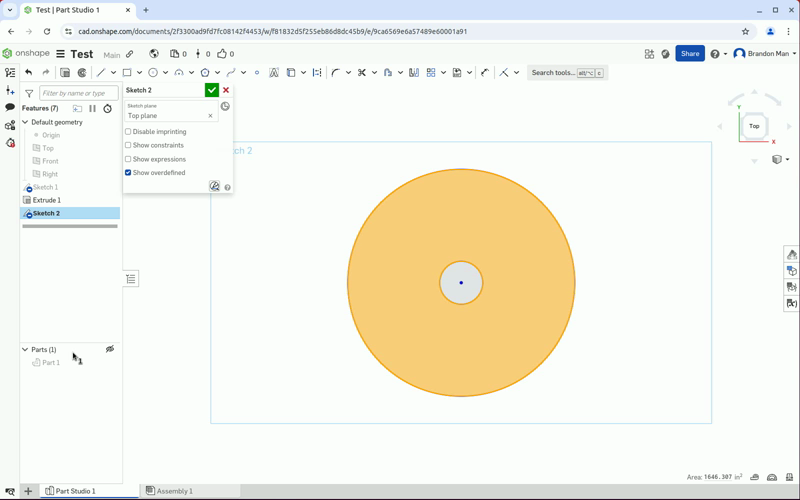
key(shift+y)
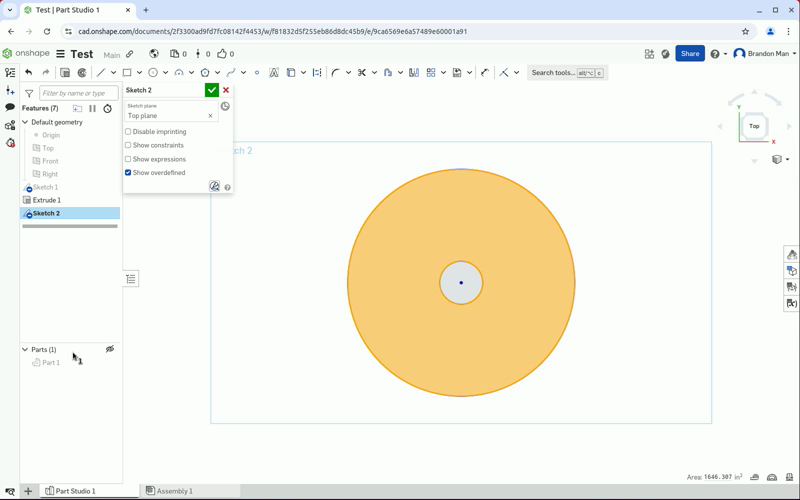
key(shift+e)
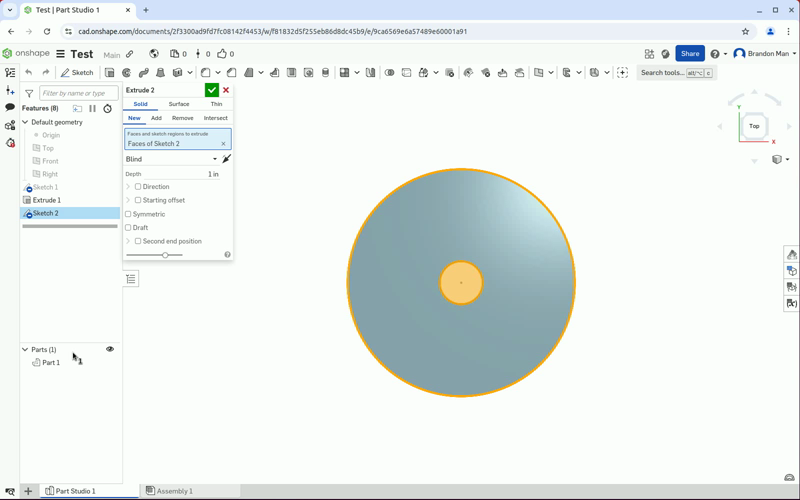
mouse_move(143, 106)
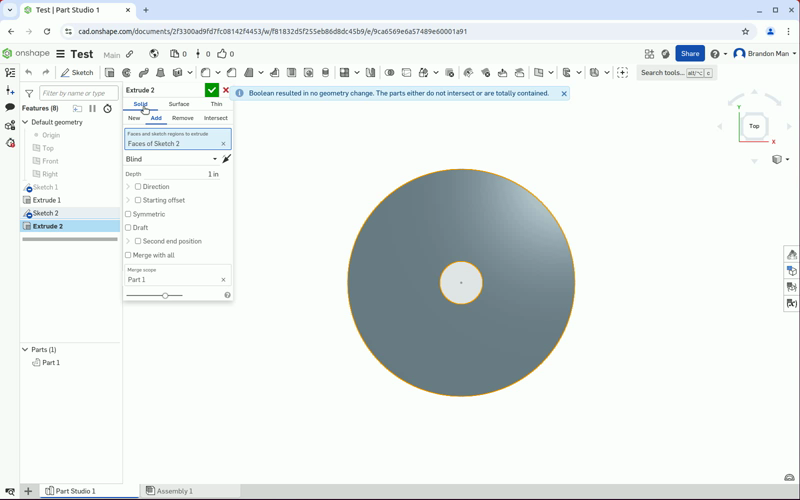
click(143, 106)
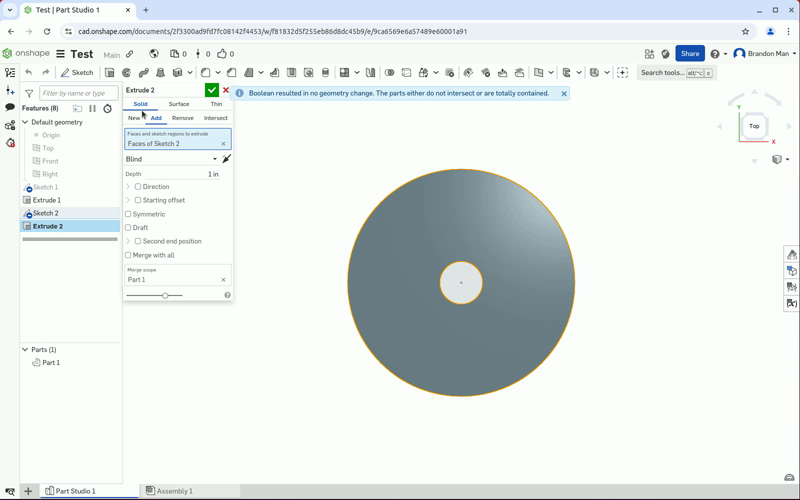
mouse_move(137, 120)
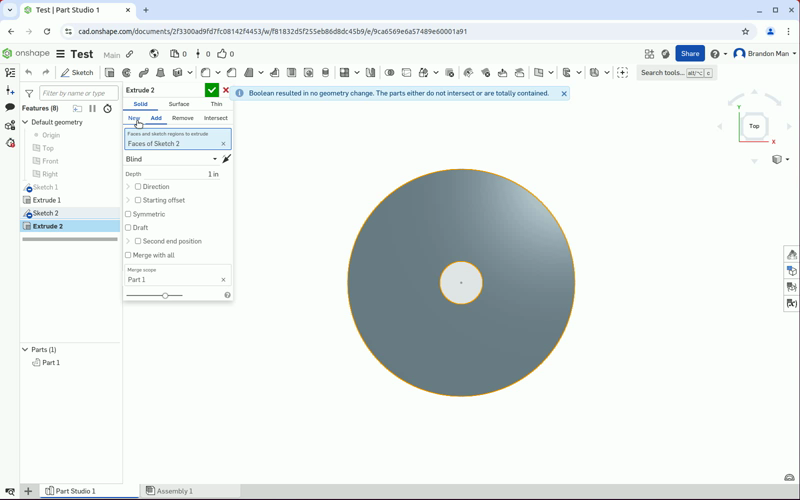
click(137, 120)
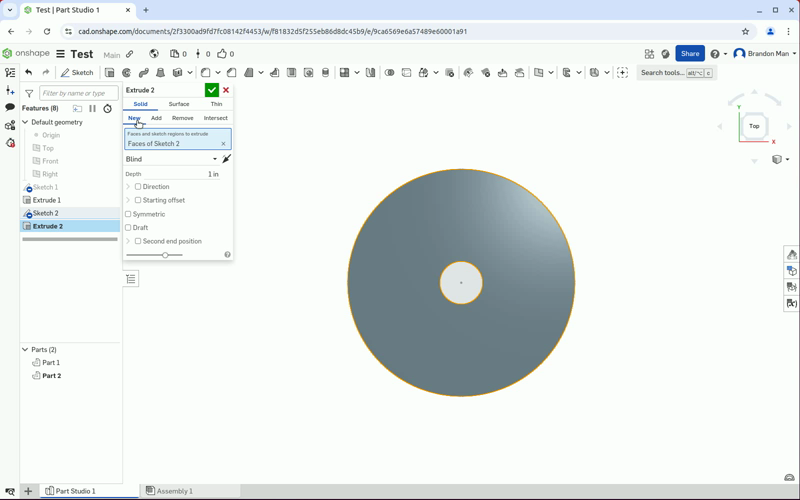
key(tab, 4)
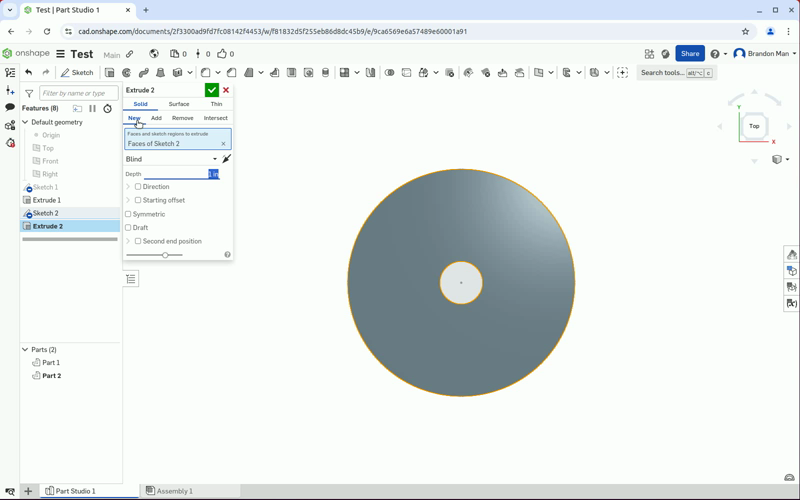
text(3.851)
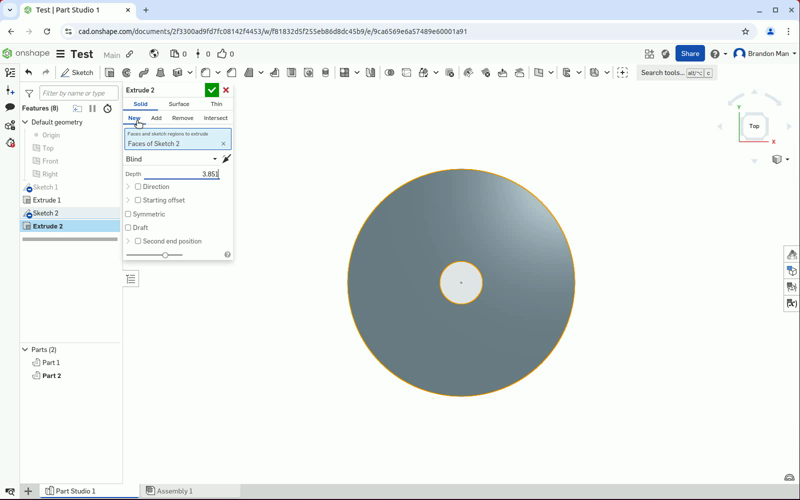
key(enter)
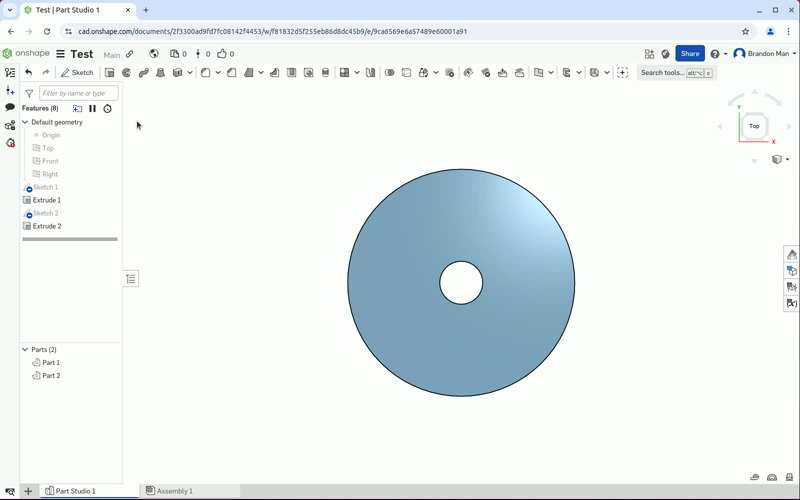
key(shift+h)
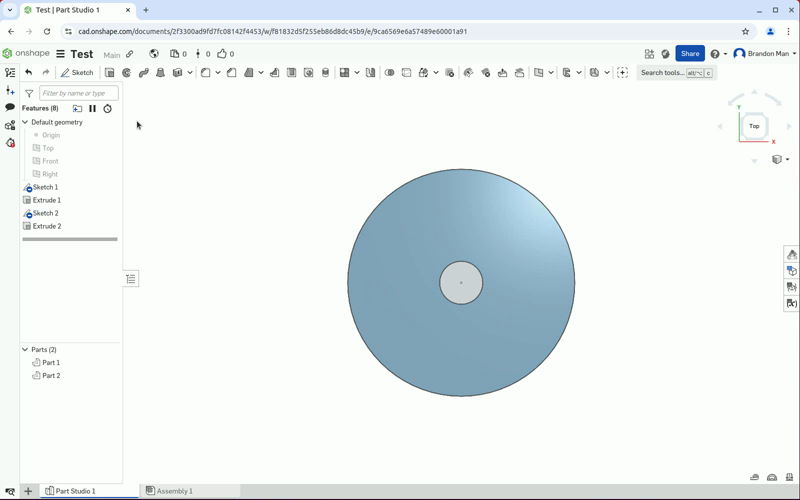
key(shift+h)
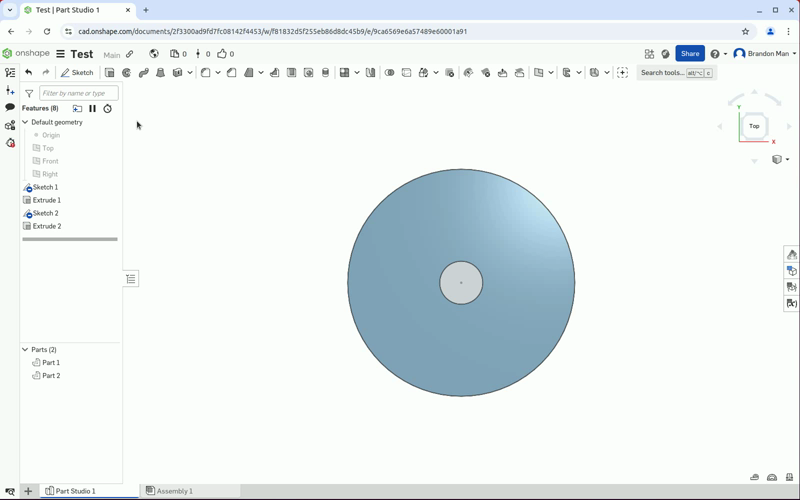
key(shift+7)
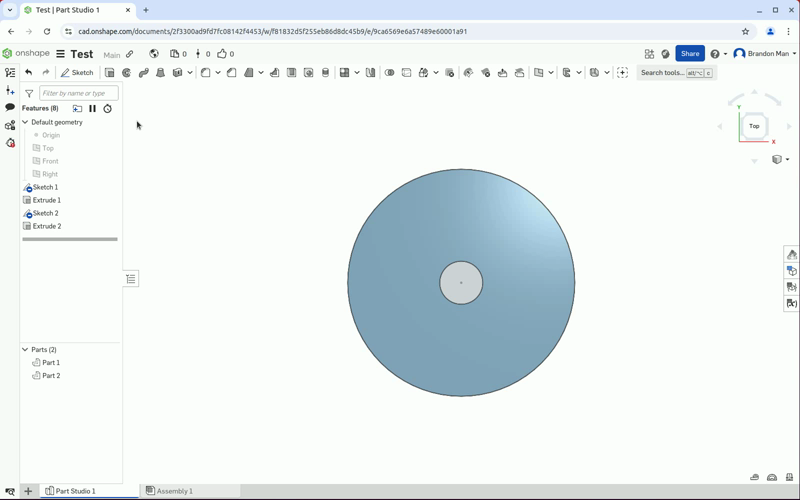
key(up, 3)
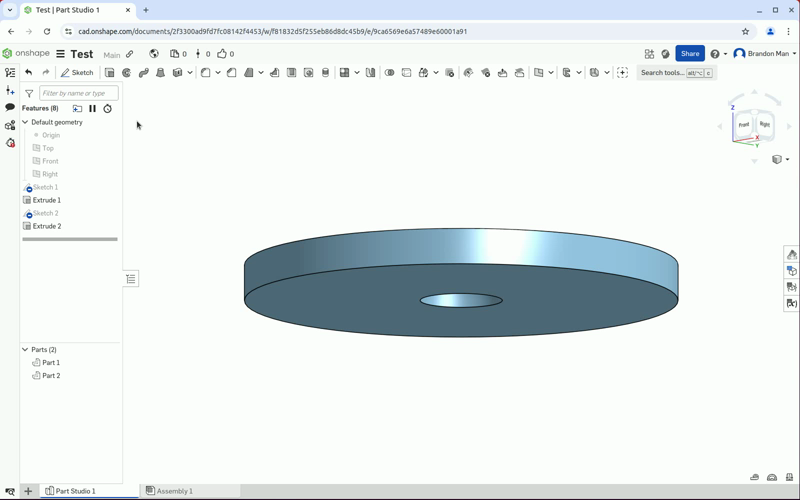
key(left, 3)
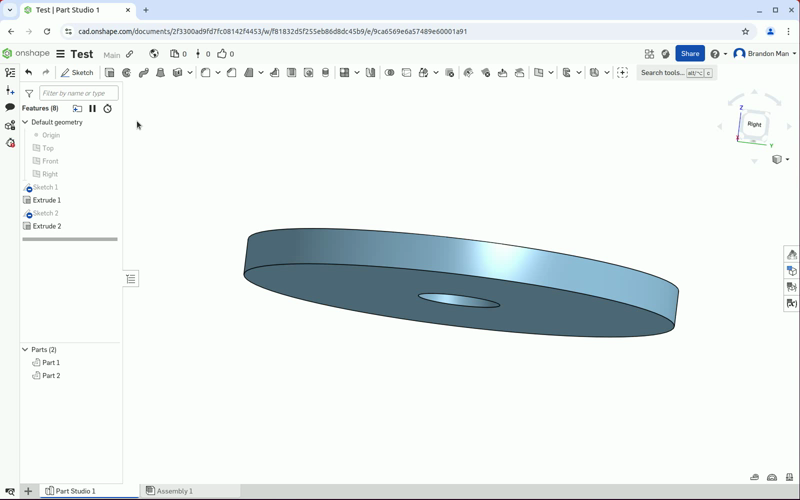
key(right, 3)
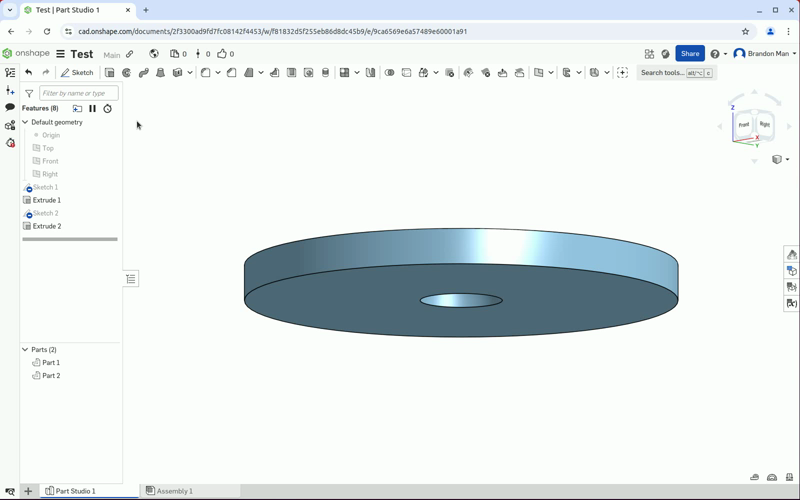
key(down, 3)
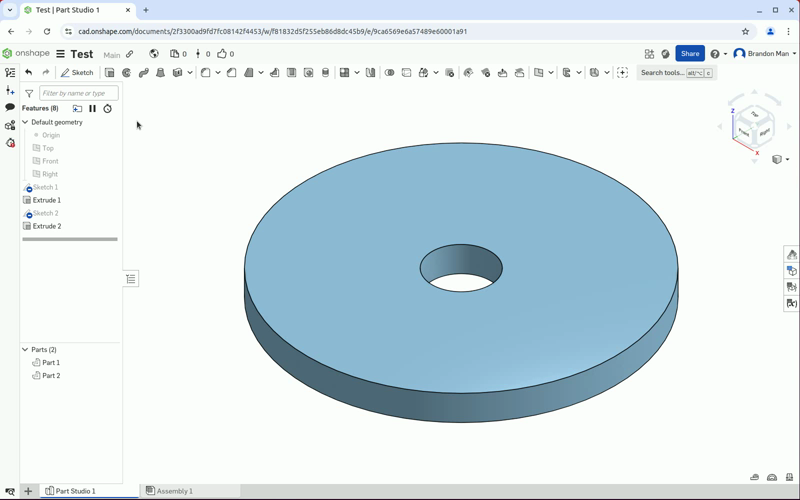
mouse_move(73, 189)
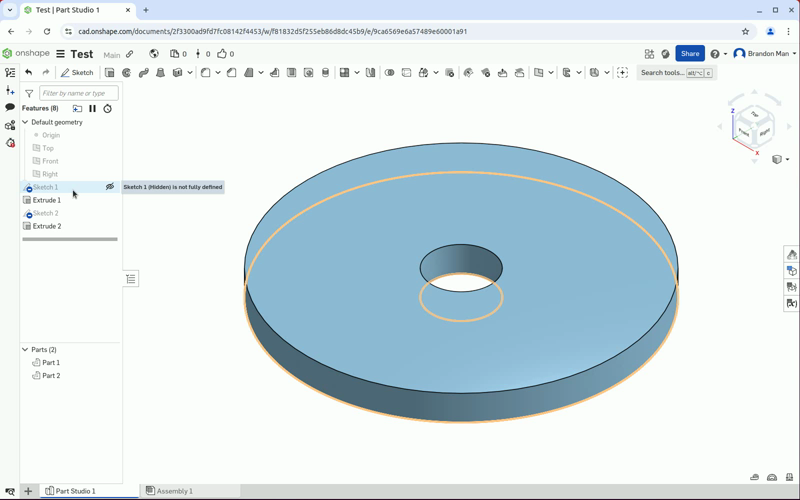
click(73, 189)